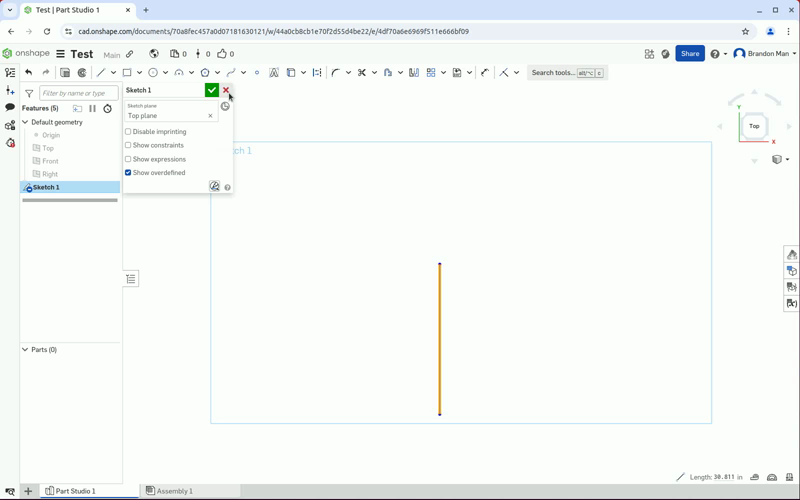
key(shift+h)
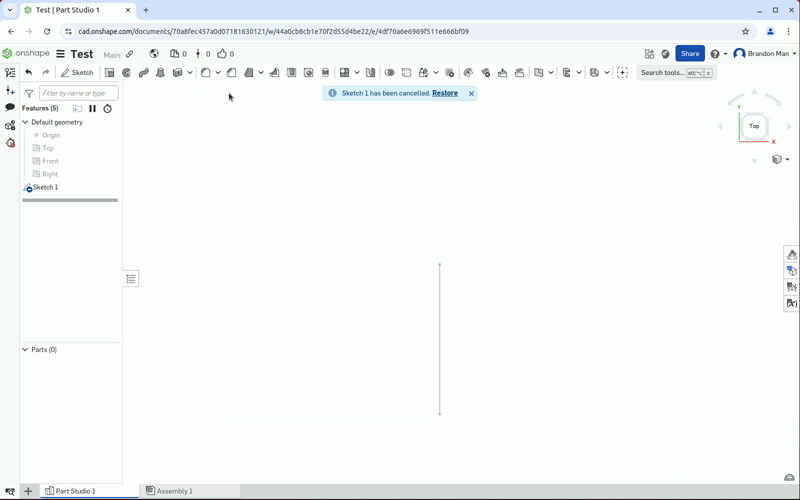
key(shift+s)
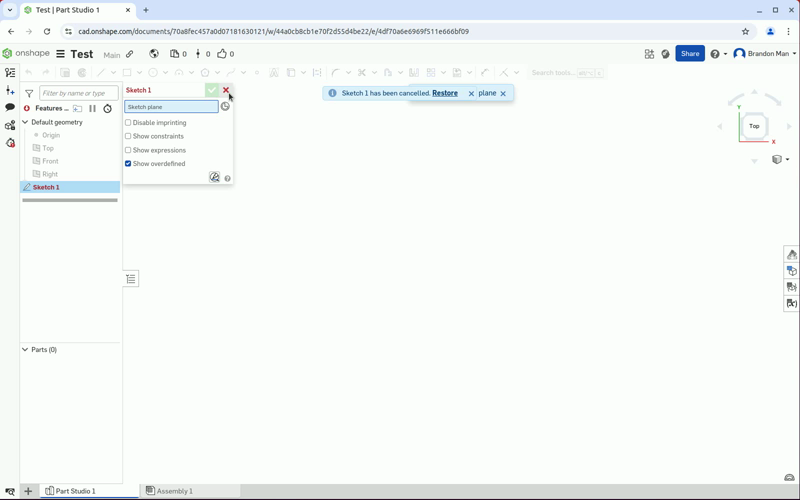
mouse_move(73, 150)
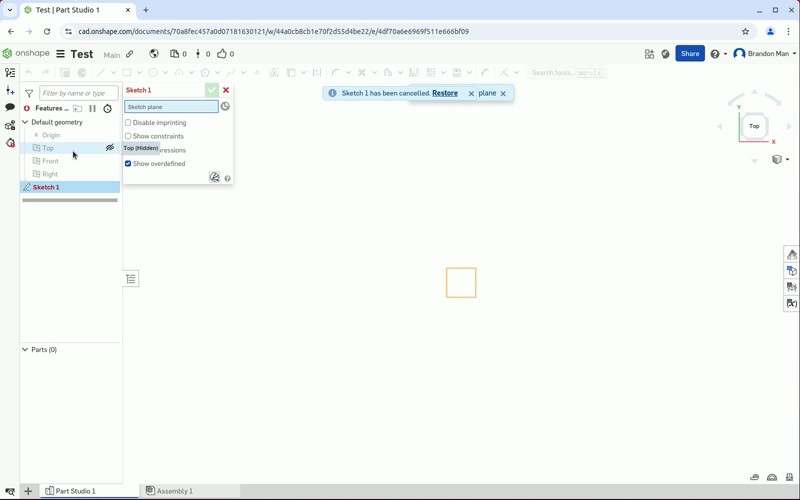
click(73, 150)
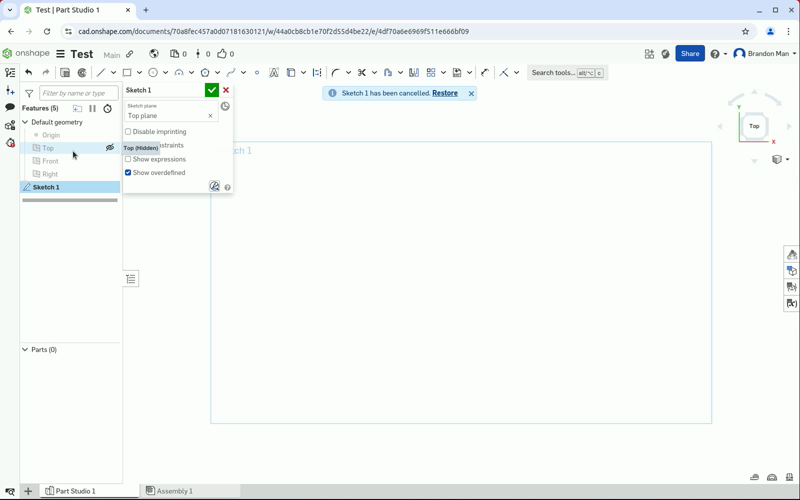
mouse_move(73, 352)
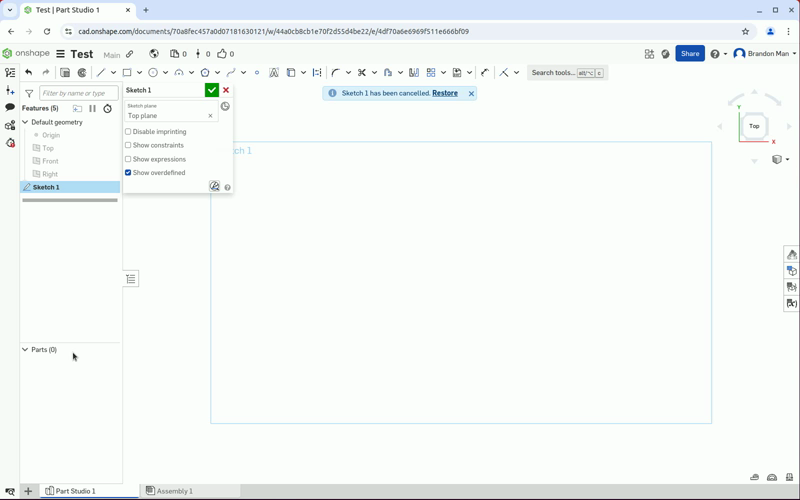
key(y)
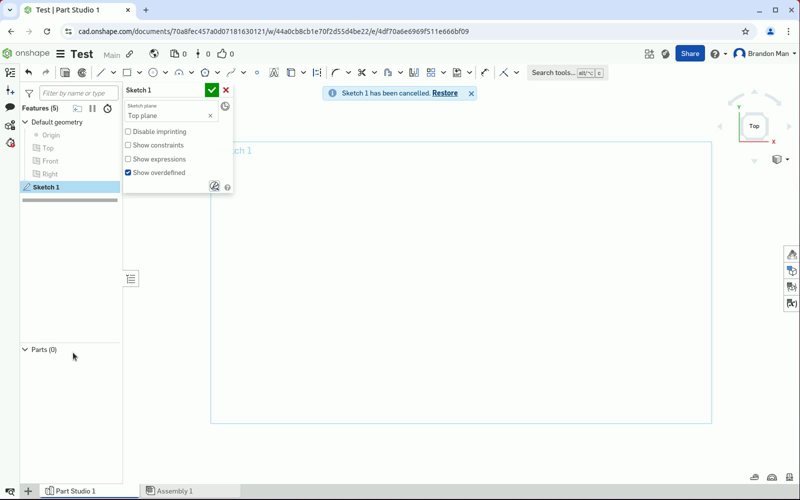
key(c)
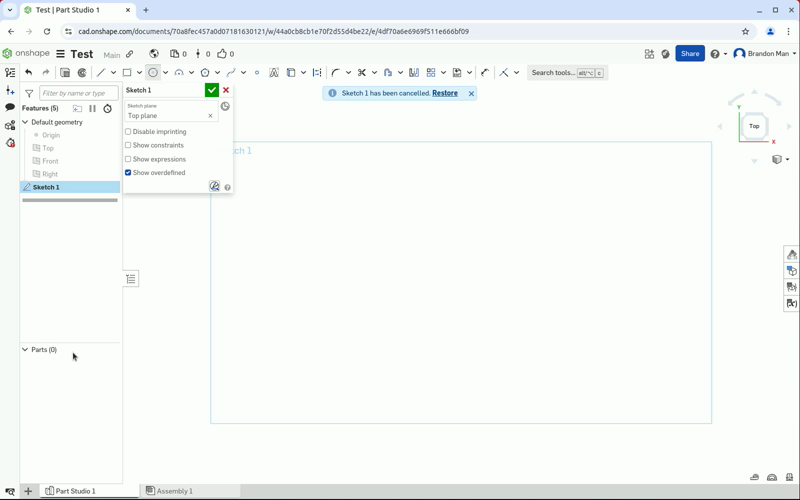
key_down(shift)
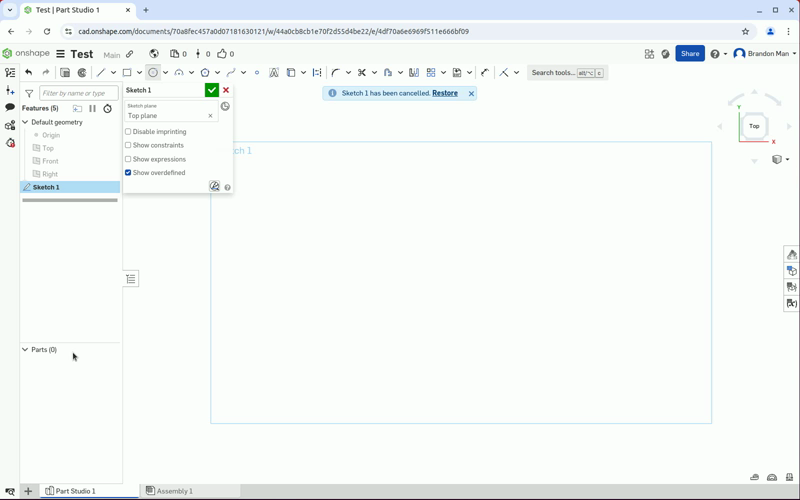
mouse_move(461, 282)
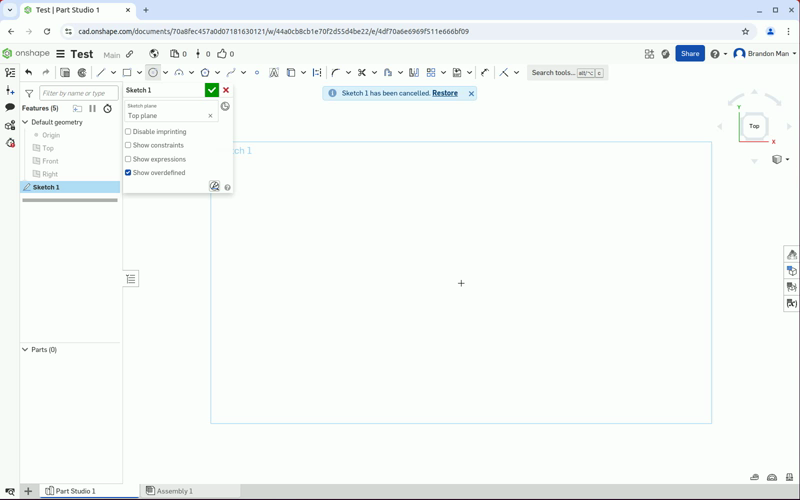
click(461, 282)
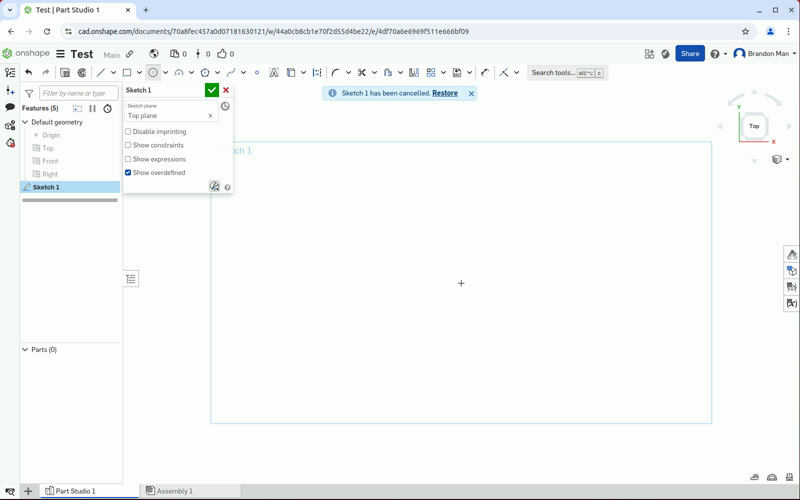
key_up(shift)
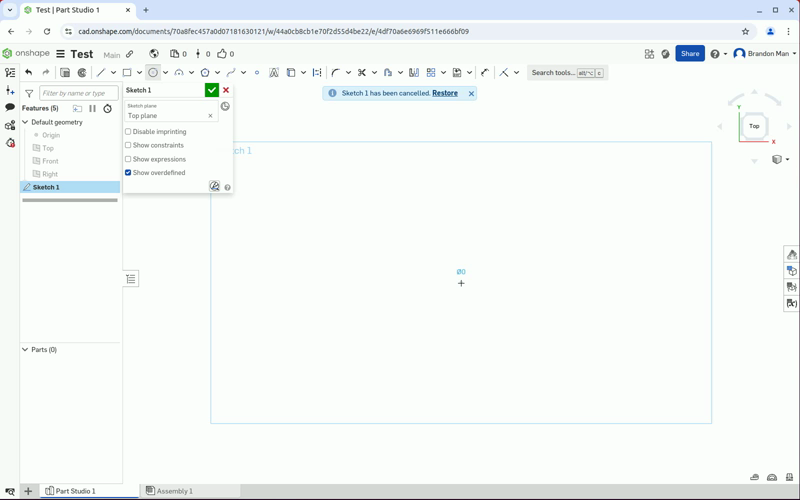
mouse_move(574, 282)
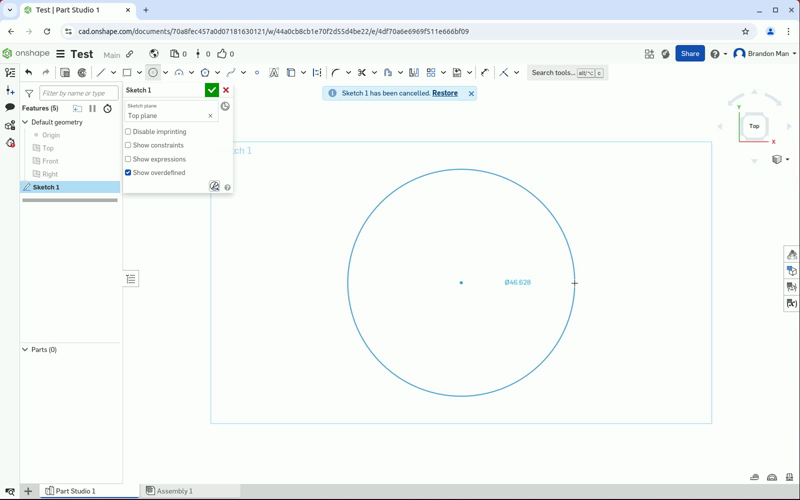
click(574, 282)
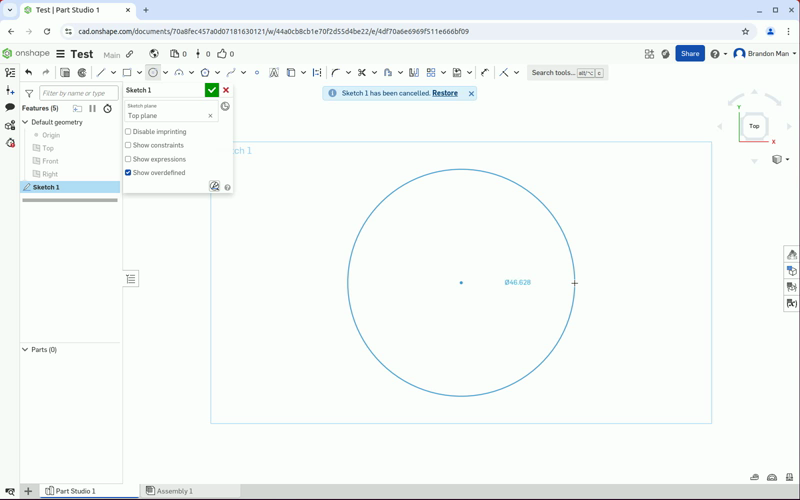
key(esc)
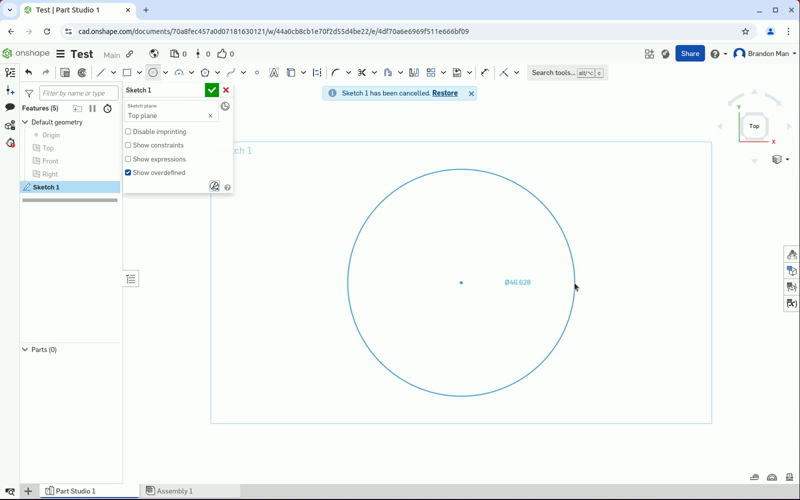
mouse_move(529, 313)
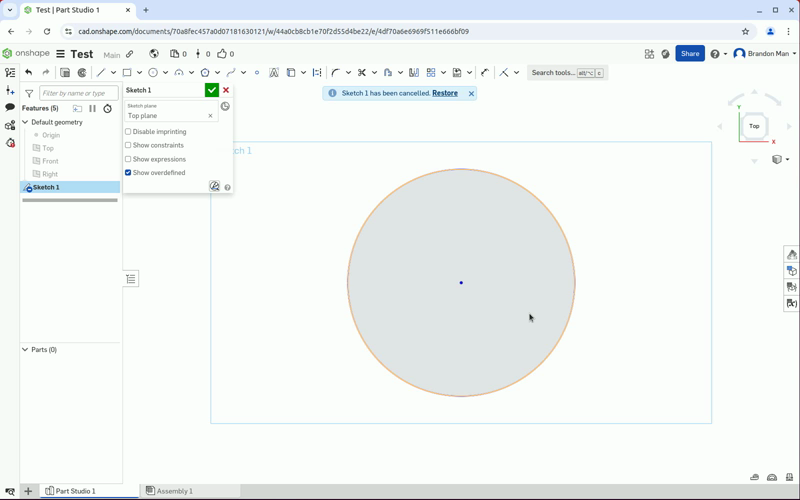
click(529, 313)
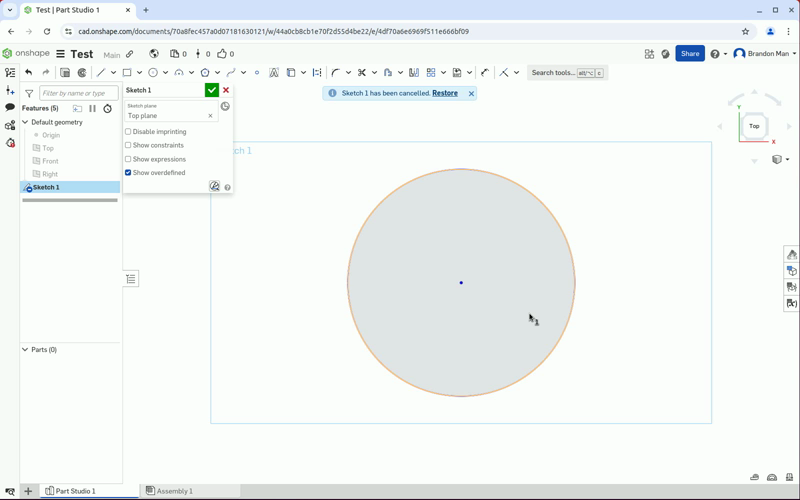
mouse_move(73, 352)
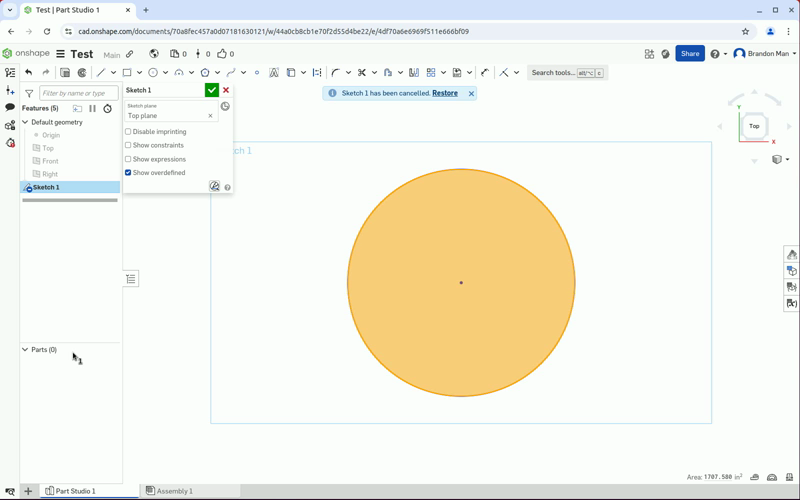
key(shift+y)
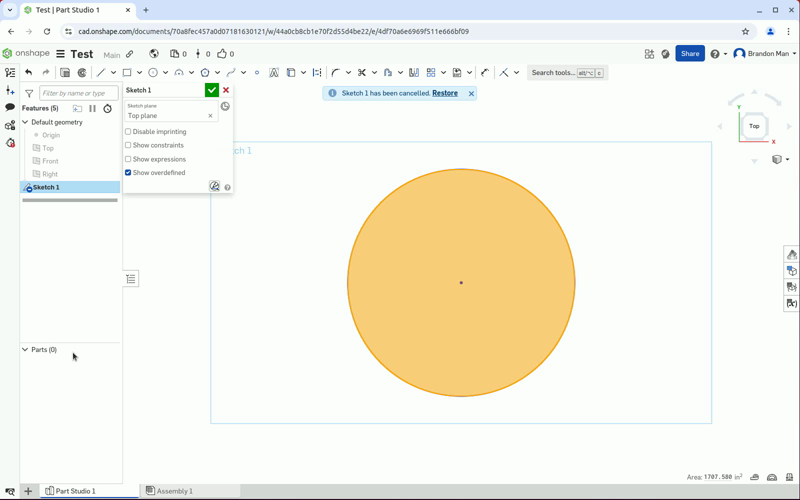
key(shift+e)
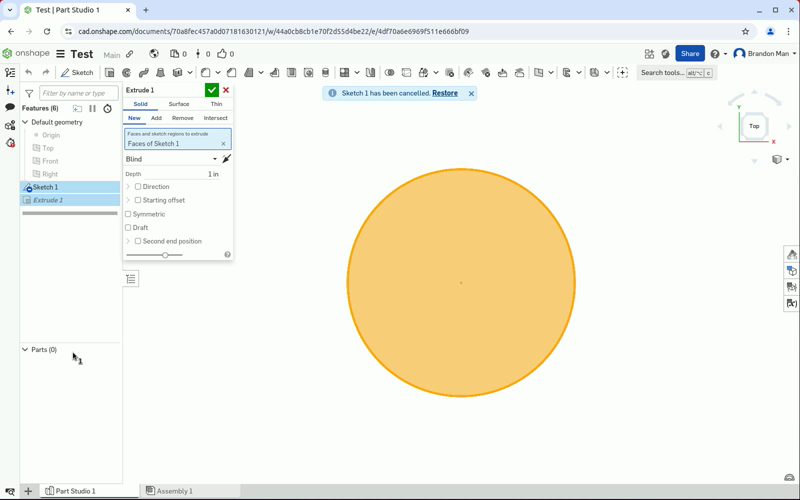
mouse_move(143, 106)
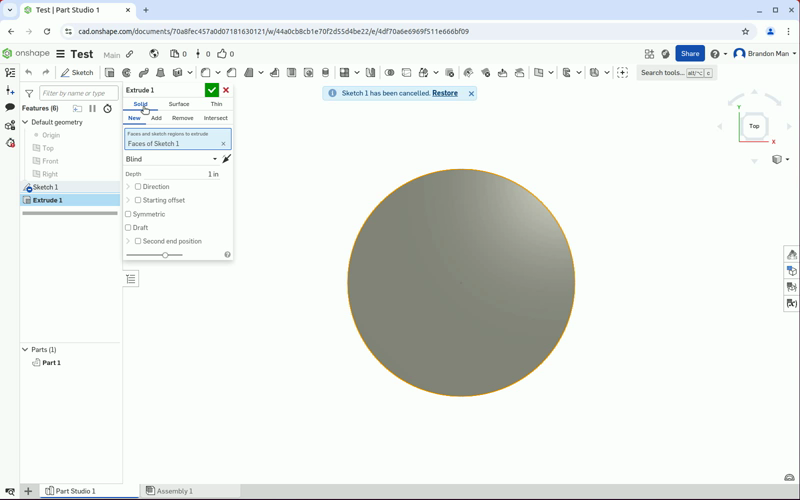
click(143, 106)
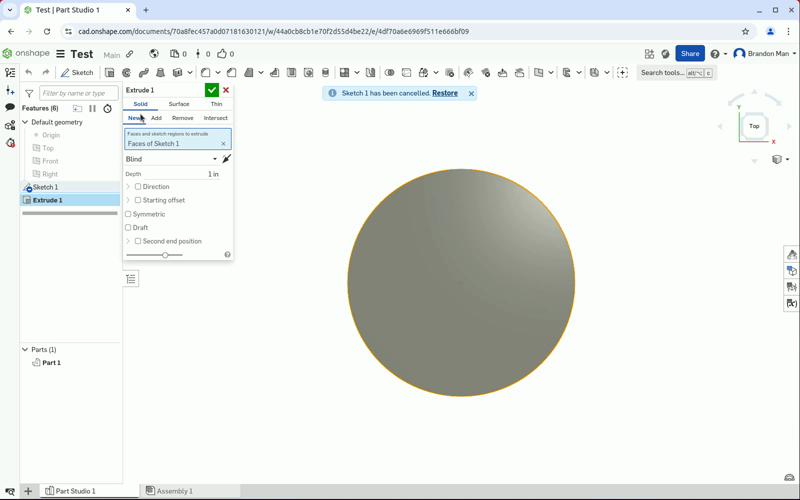
mouse_move(137, 120)
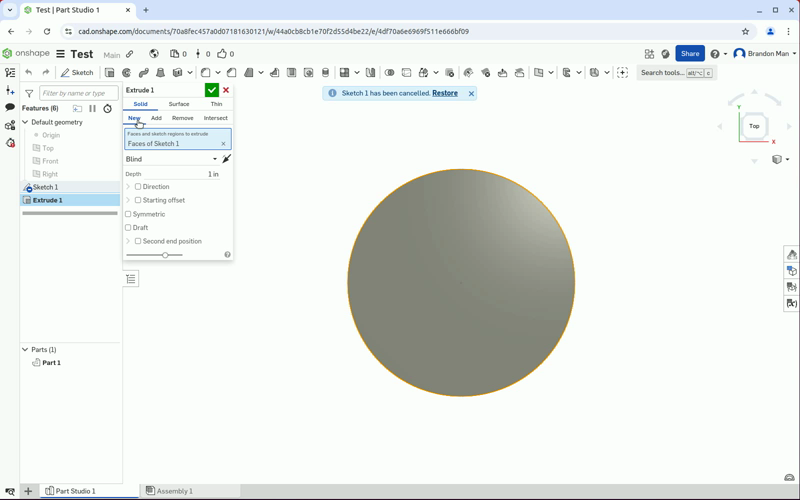
click(137, 120)
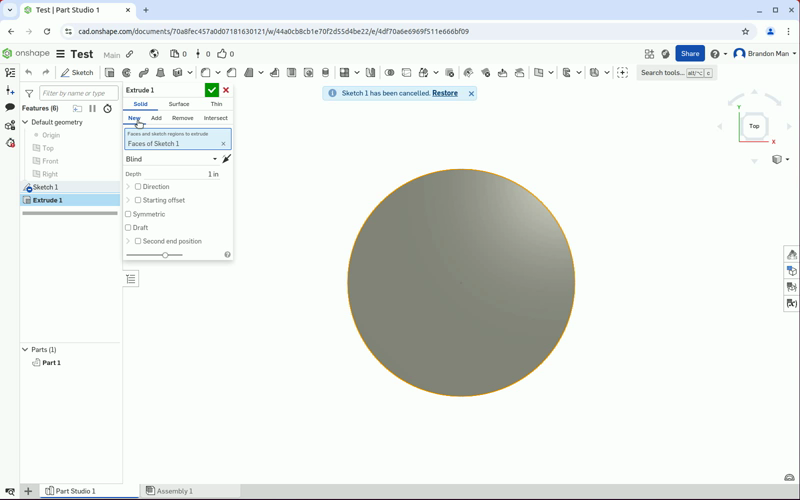
key(tab, 4)
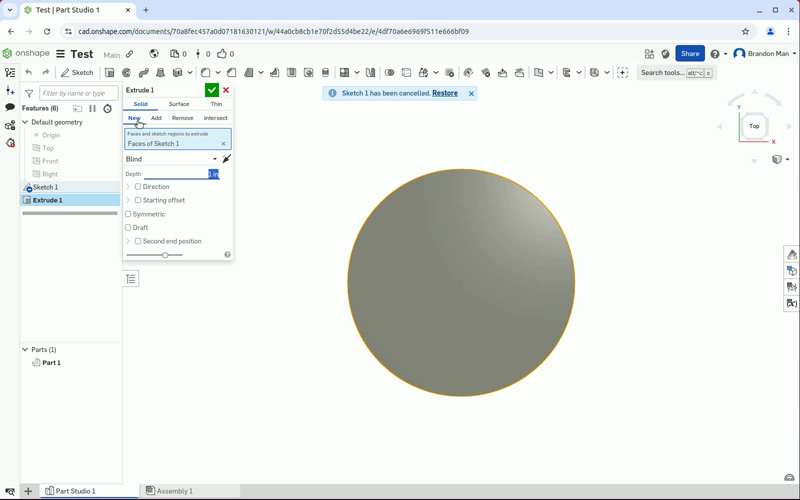
text(5.536)
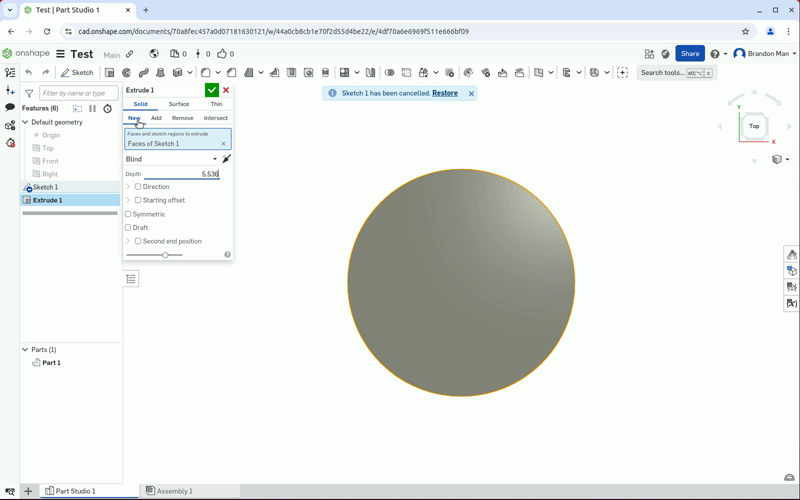
key(enter)
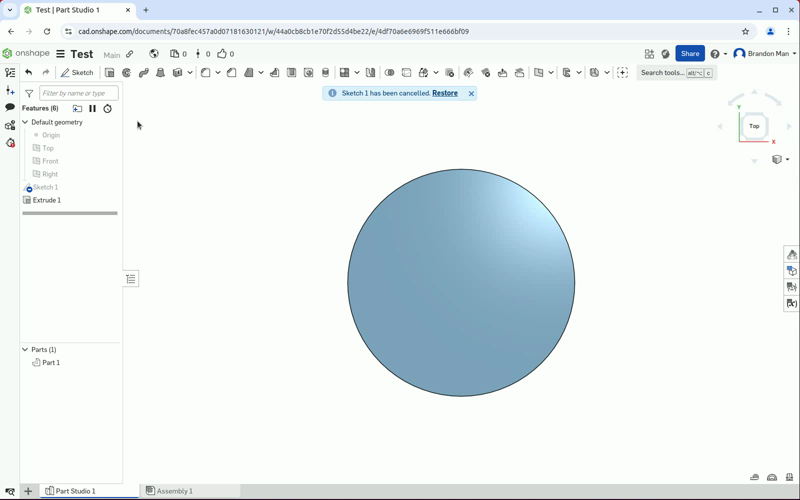
key(shift+h)
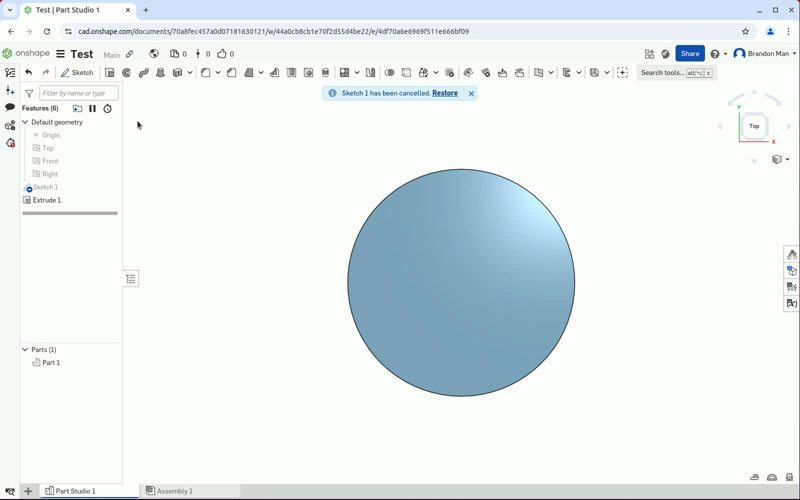
key(shift+h)
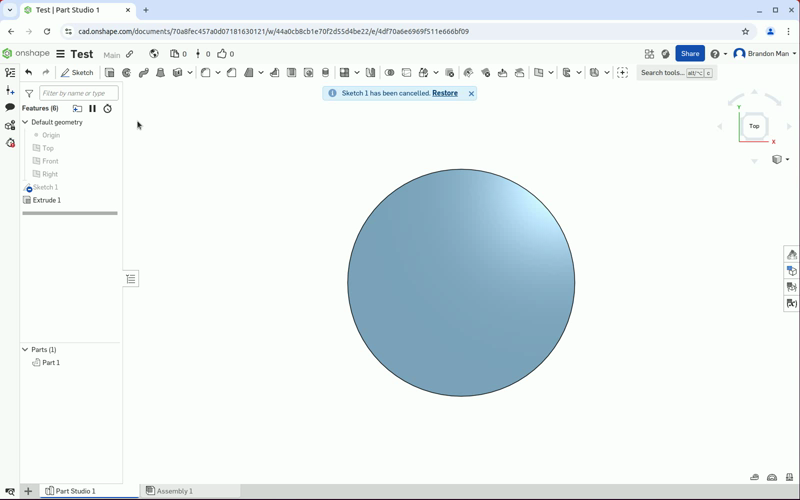
mouse_move(73, 189)
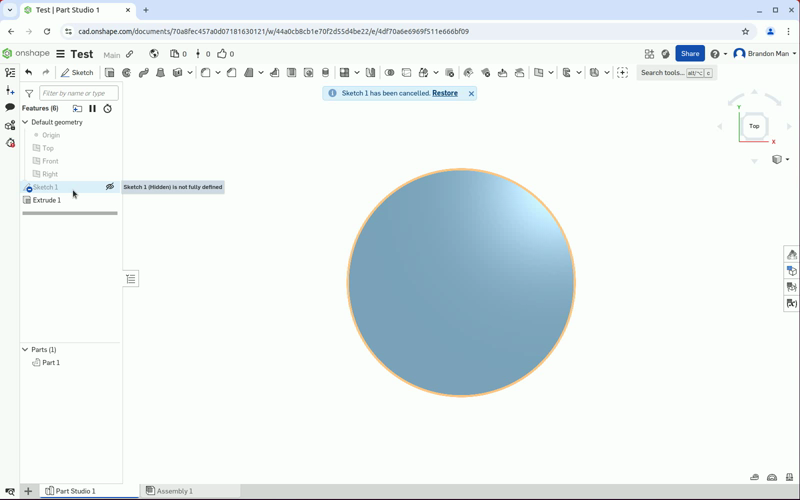
click(73, 189)
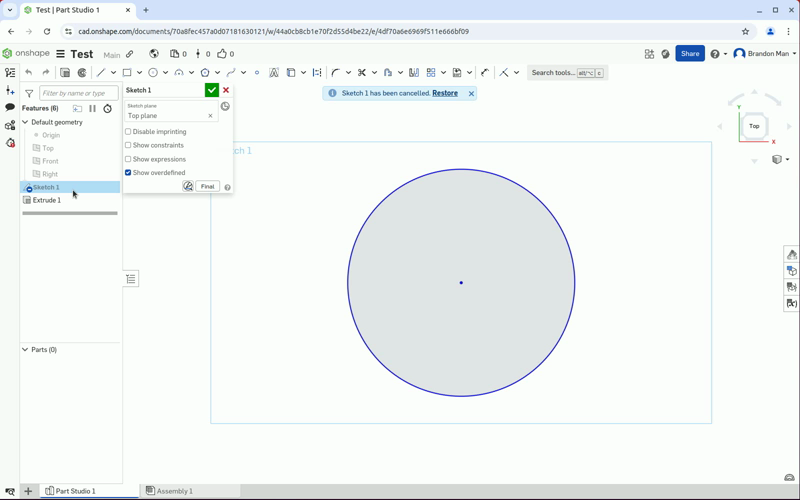
mouse_move(229, 92)
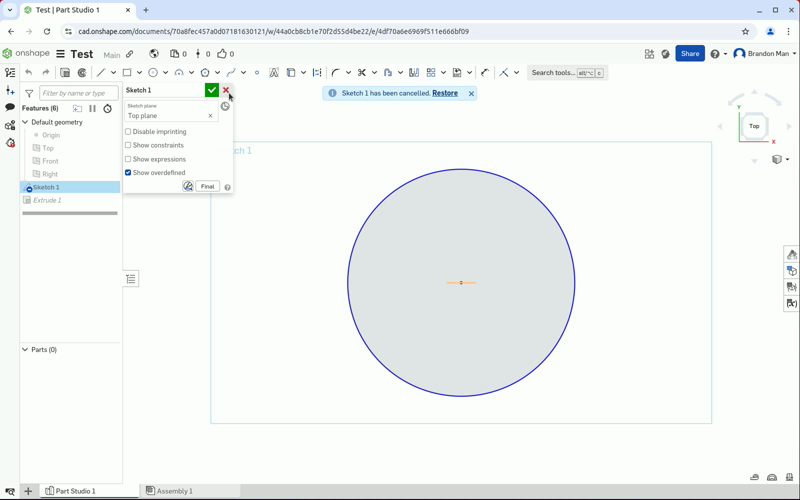
click(229, 92)
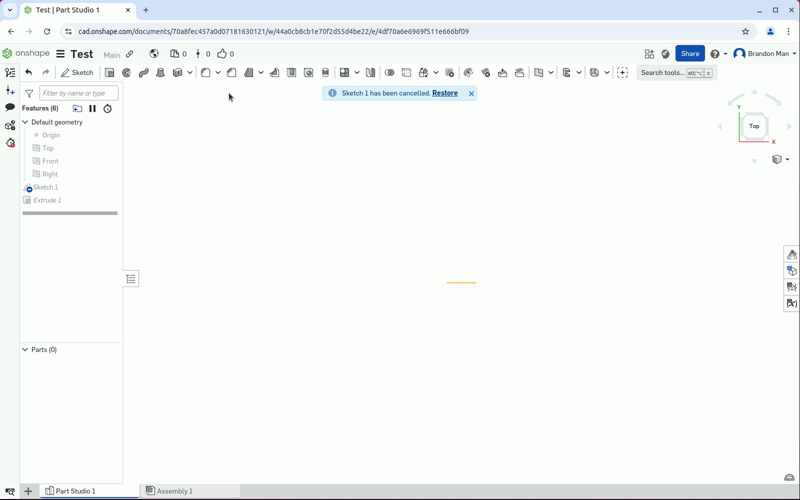
mouse_move(541, 75)
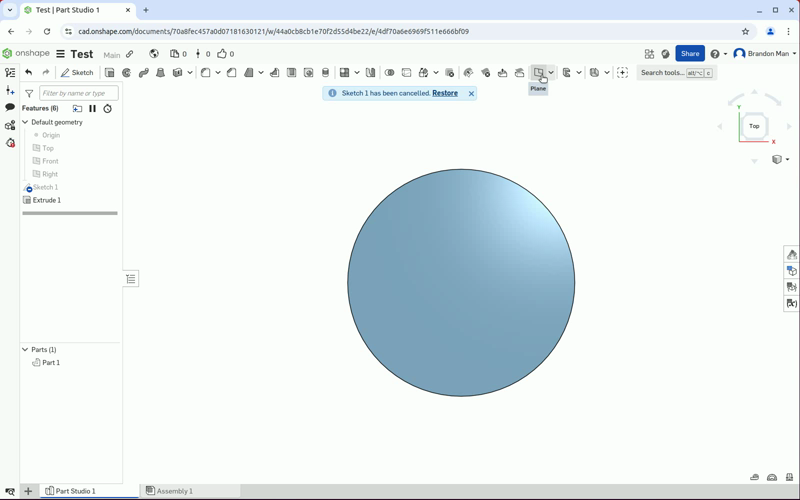
click(541, 75)
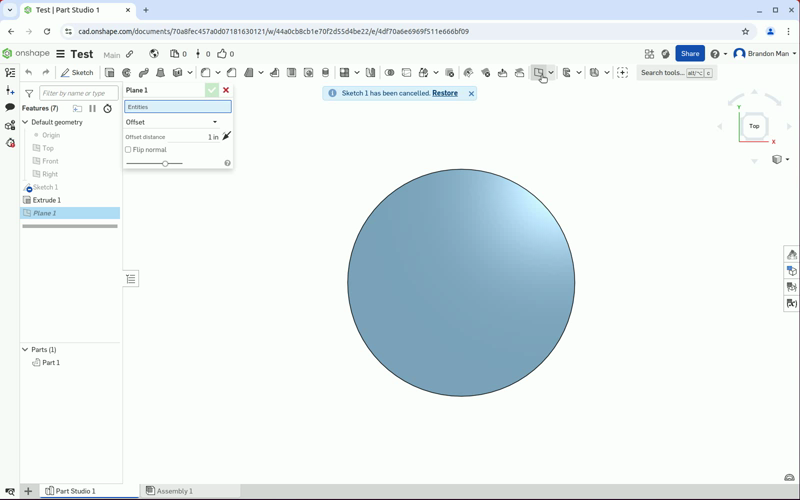
mouse_move(73, 150)
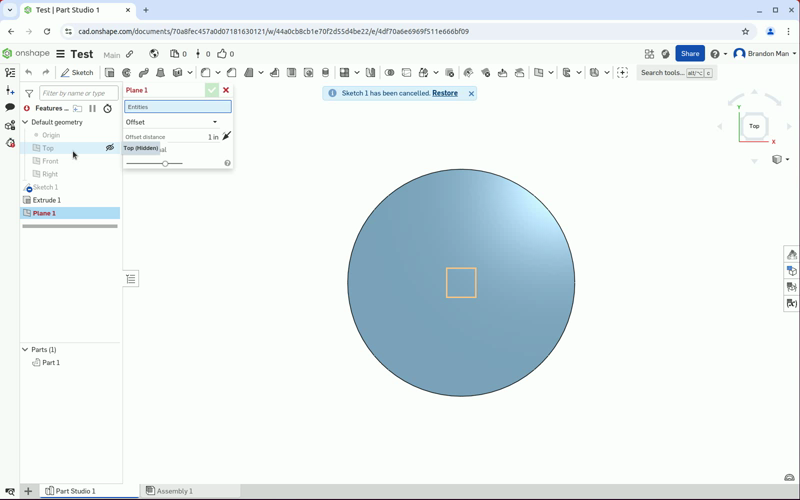
click(73, 150)
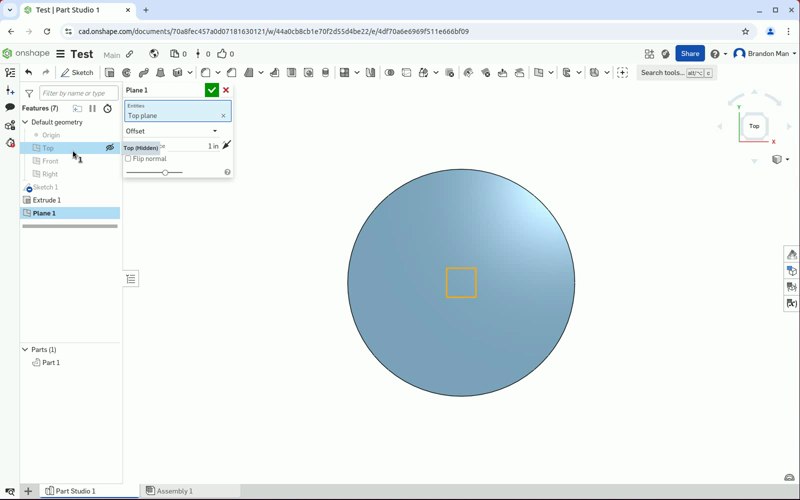
key(tab, 2)
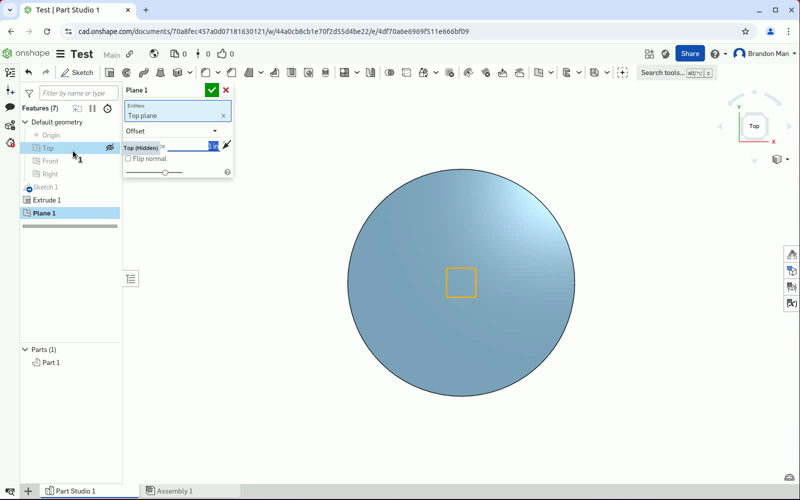
text(5.546)
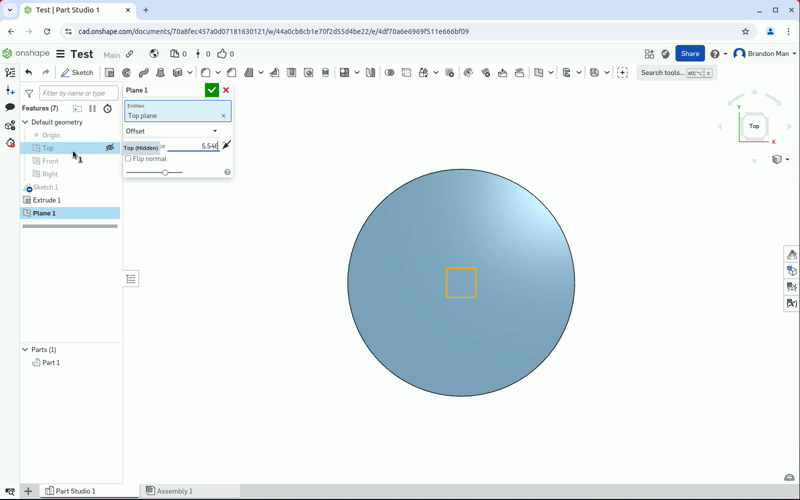
key(enter, 2)
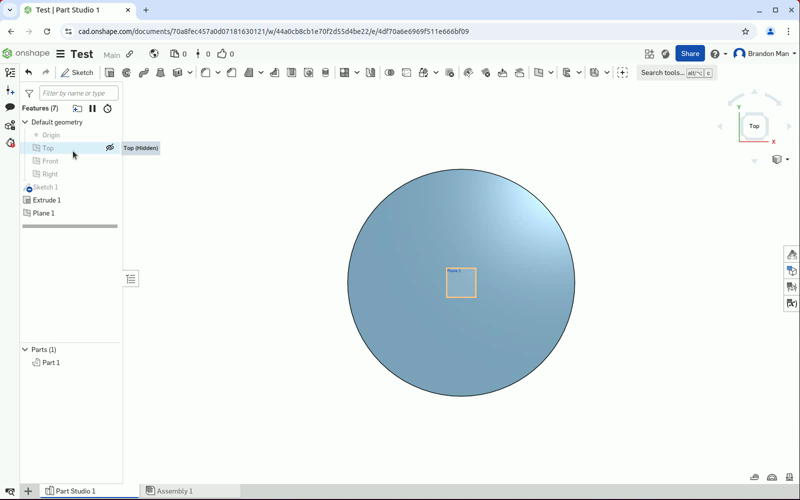
key(shift+s)
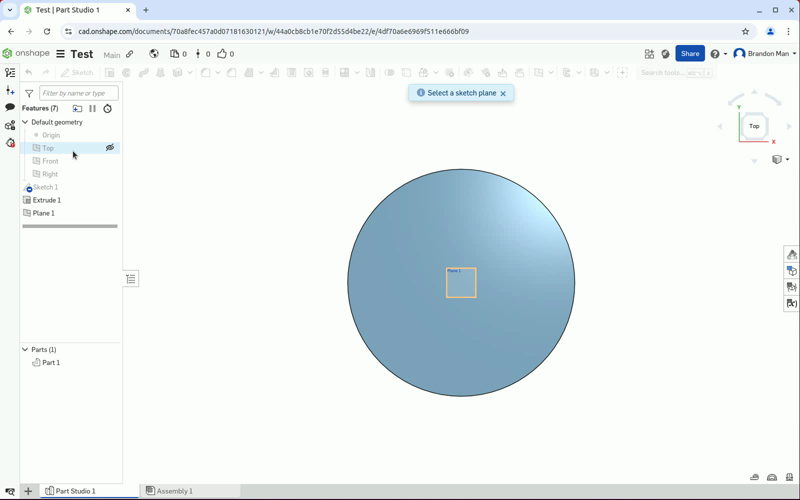
mouse_move(73, 215)
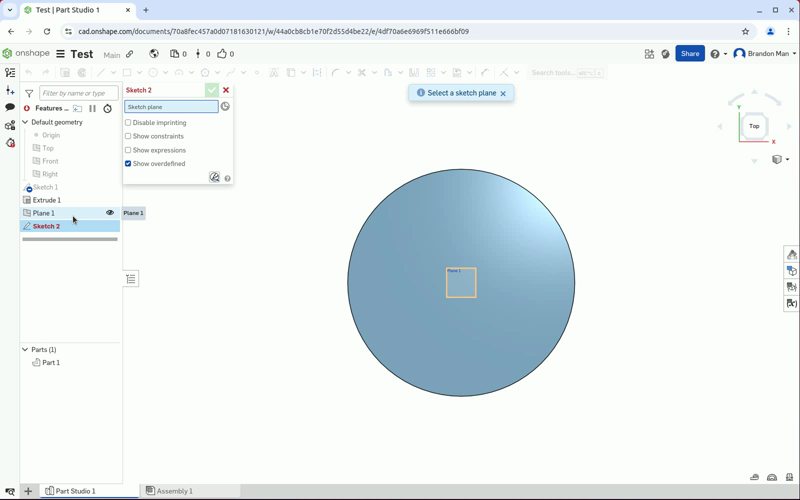
click(73, 215)
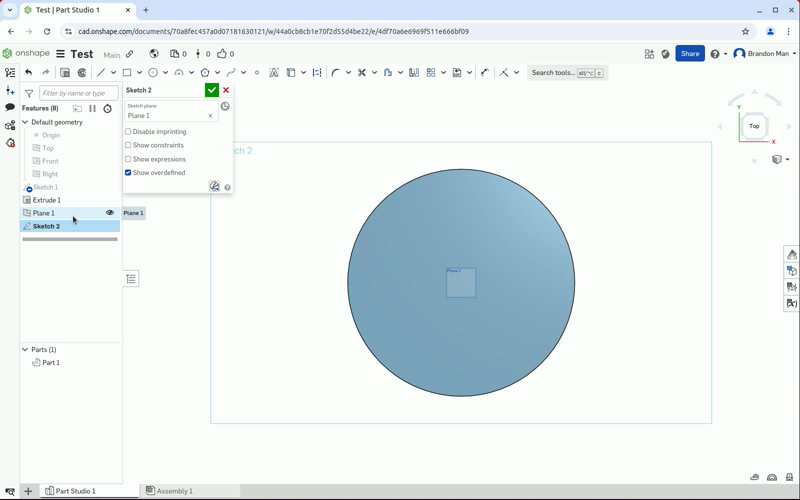
mouse_move(73, 352)
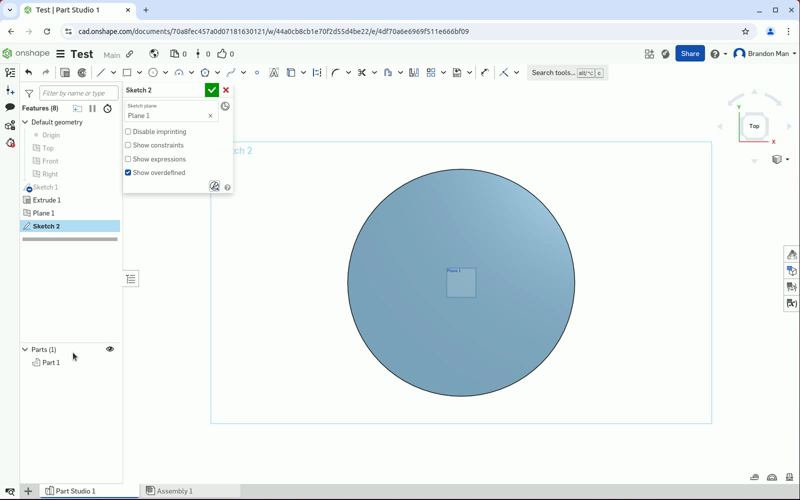
key(y)
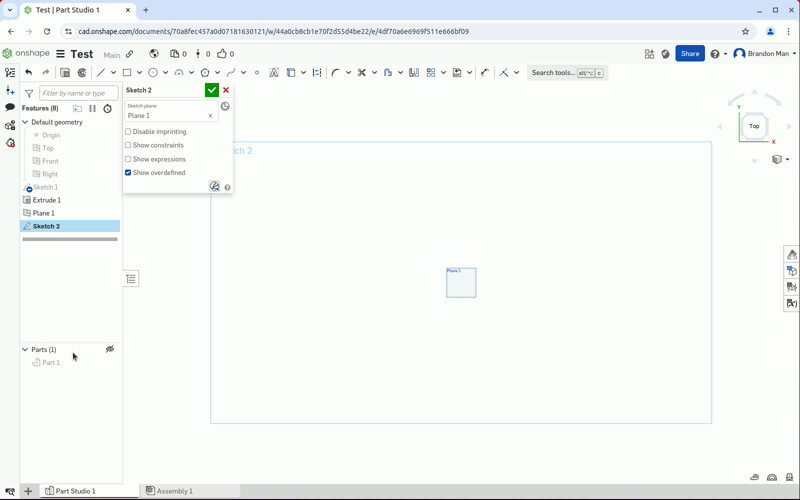
key(c)
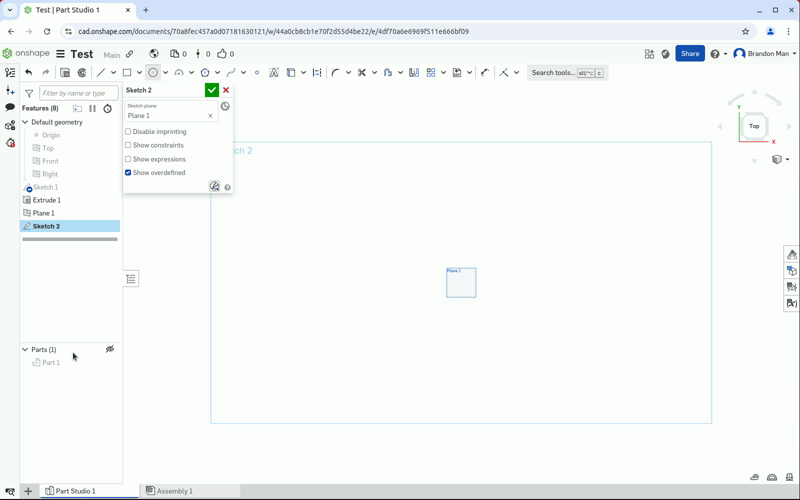
key_down(shift)
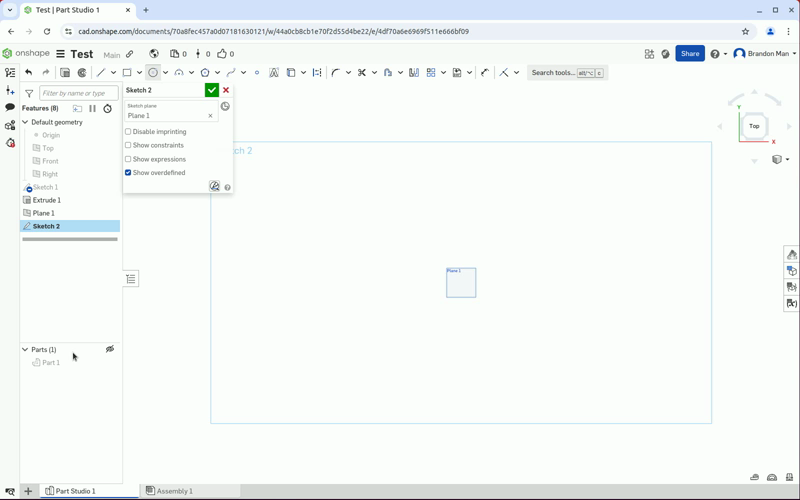
mouse_move(460, 282)
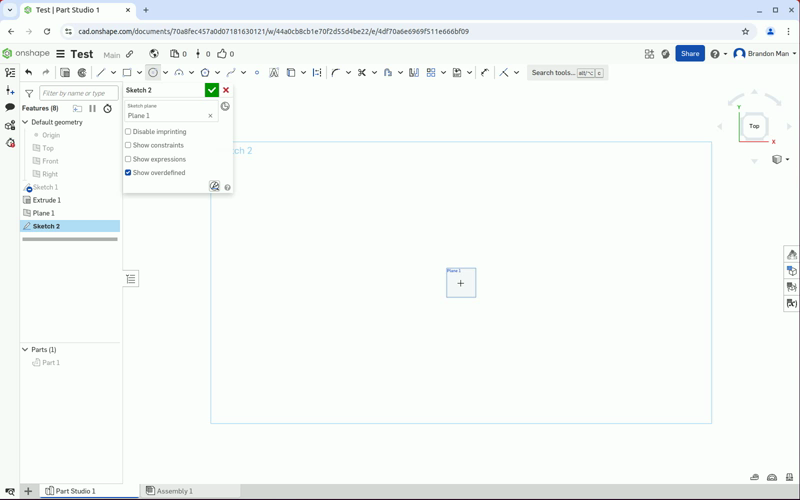
click(460, 282)
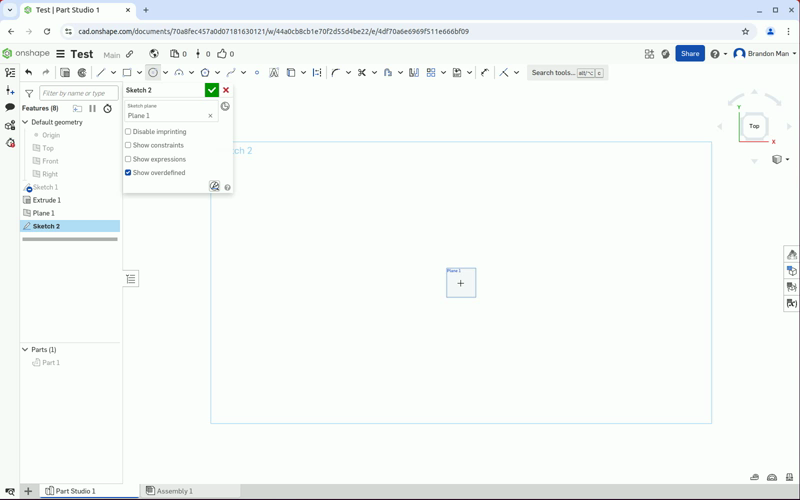
key_up(shift)
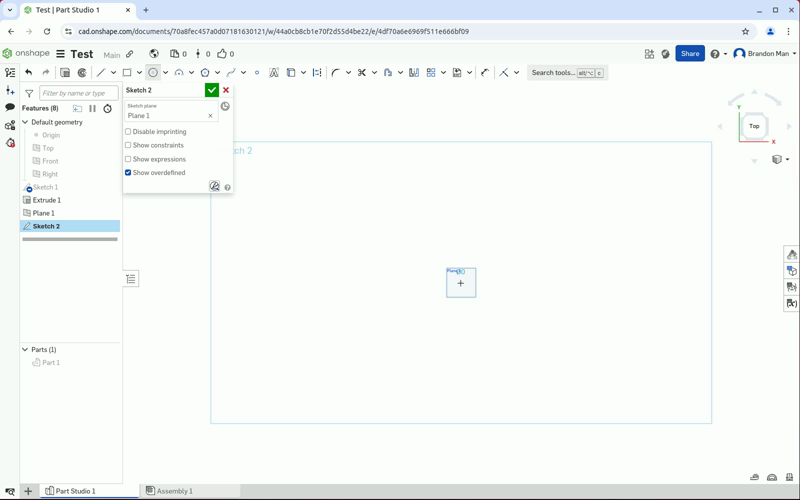
mouse_move(524, 282)
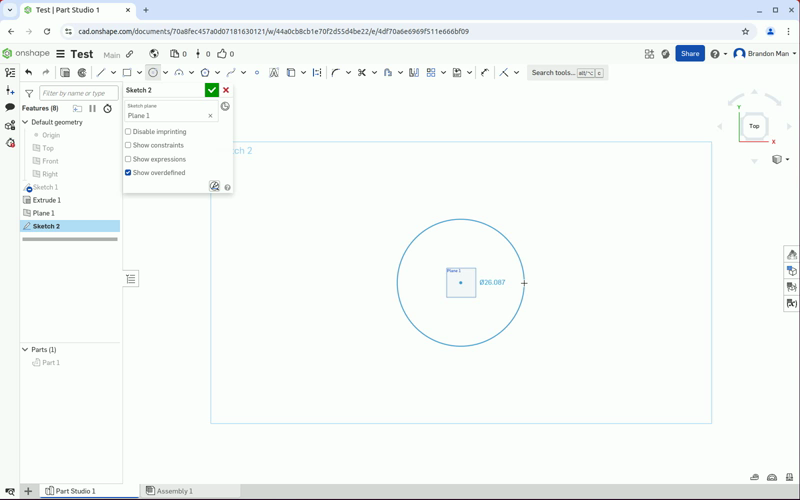
click(524, 282)
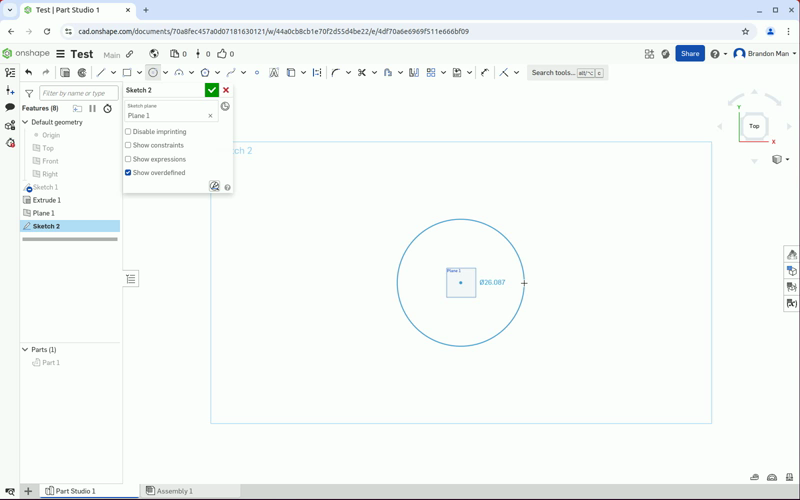
key(esc)
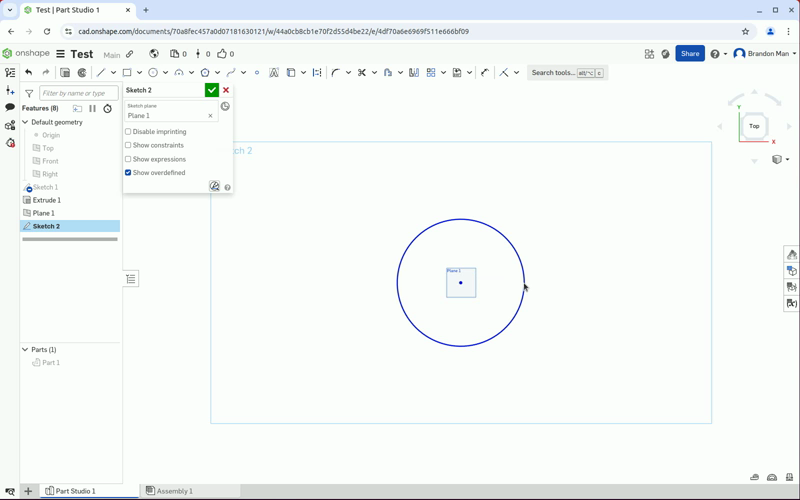
key(c)
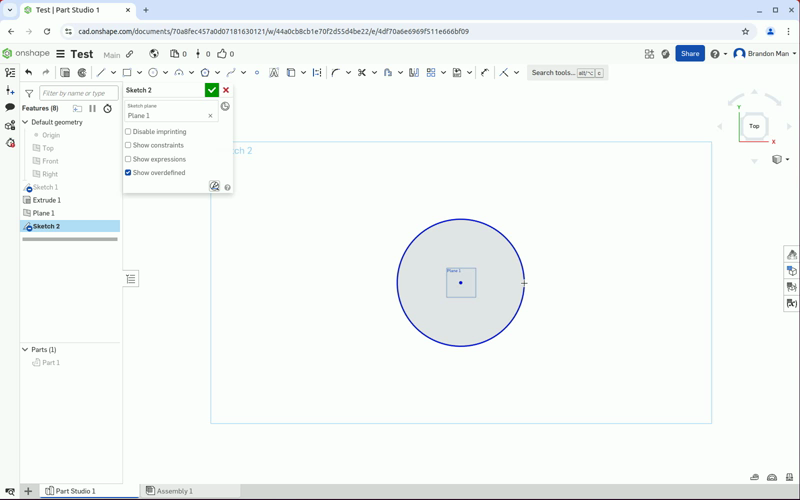
key_down(shift)
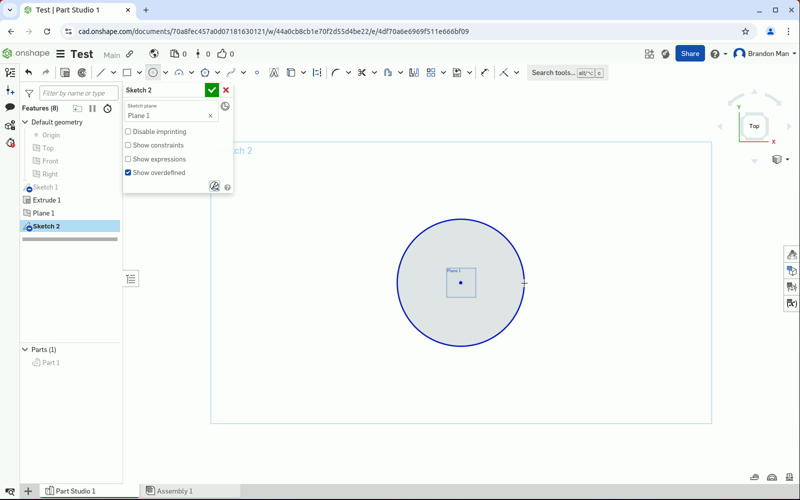
mouse_move(460, 282)
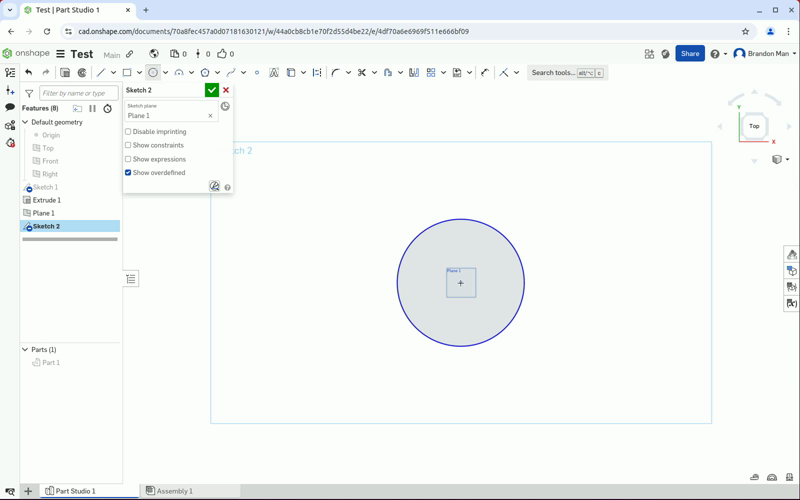
click(460, 282)
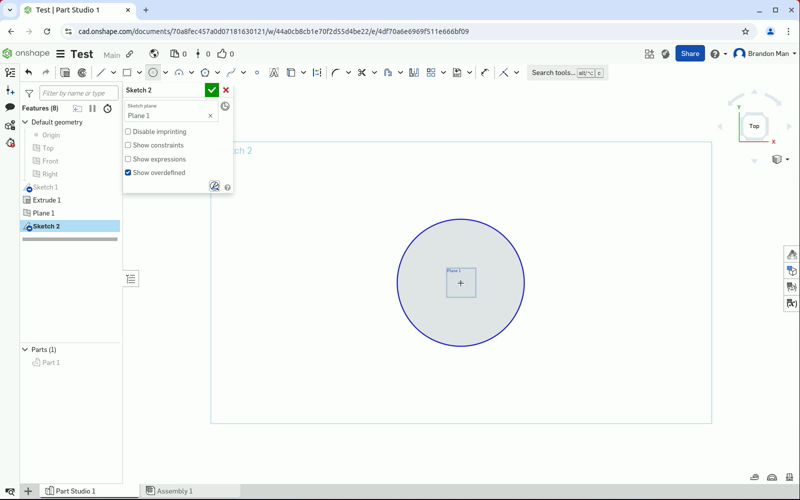
key_up(shift)
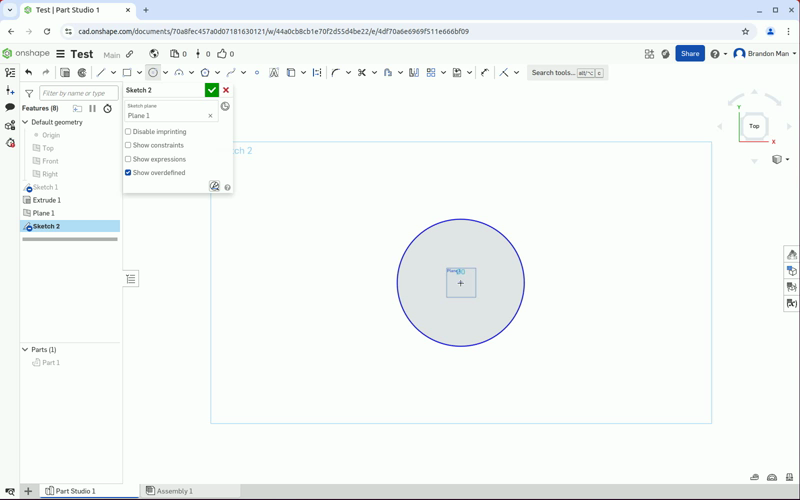
mouse_move(505, 282)
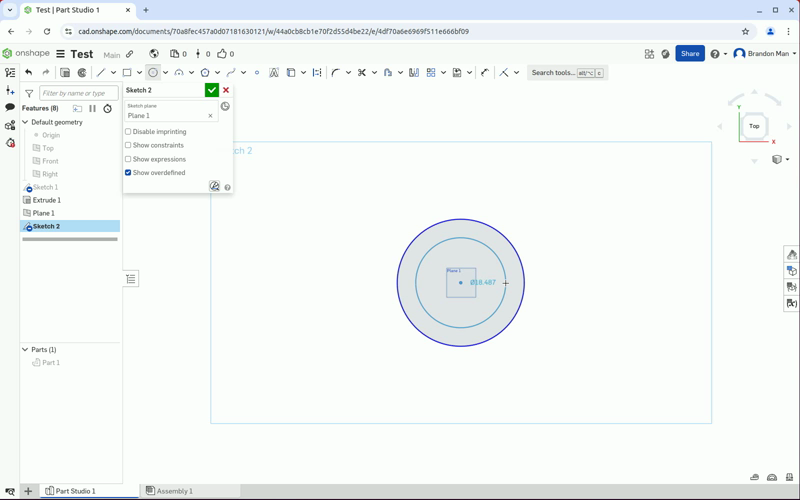
click(505, 282)
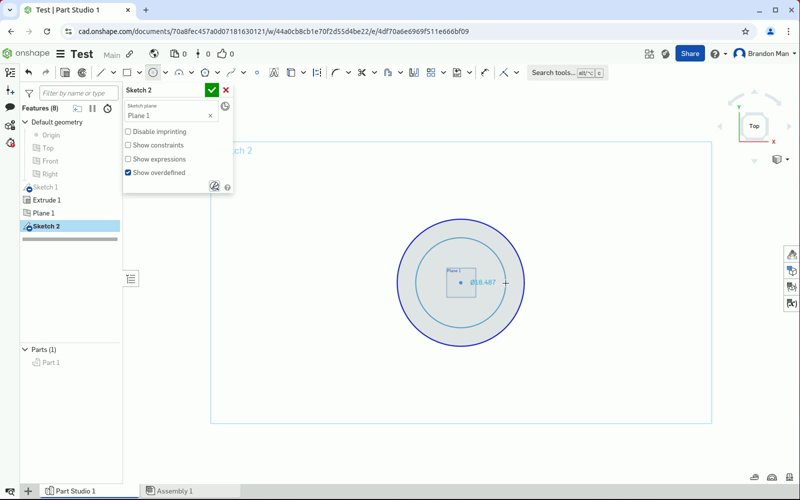
key(esc)
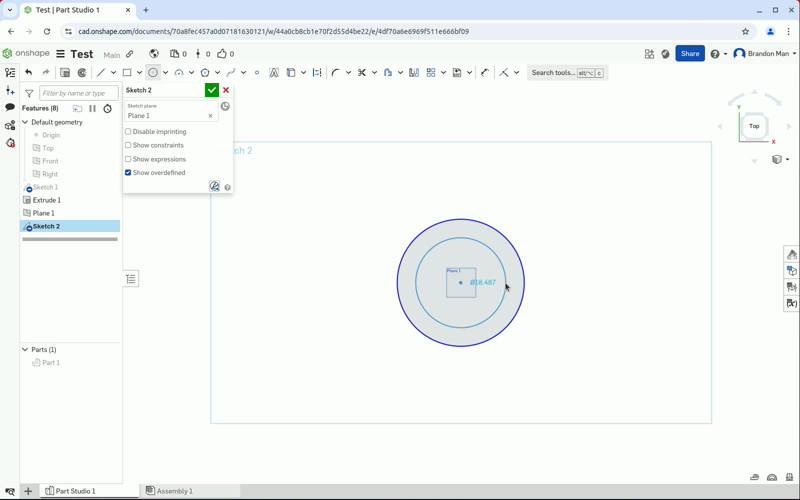
mouse_move(468, 334)
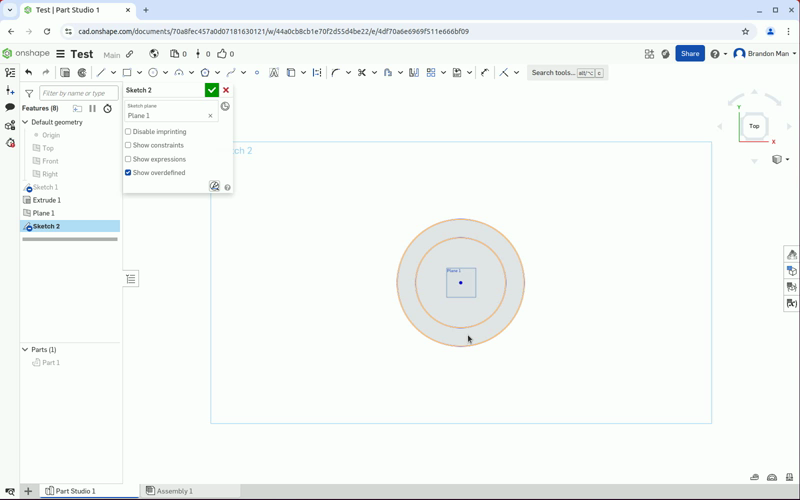
click(468, 334)
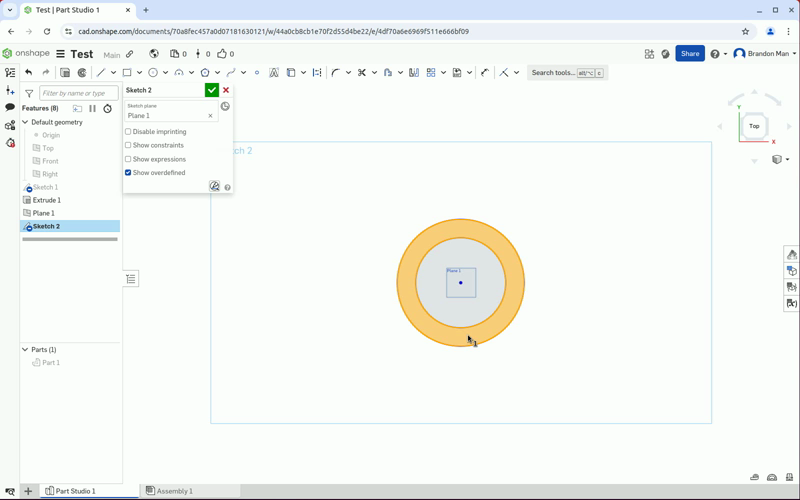
mouse_move(73, 352)
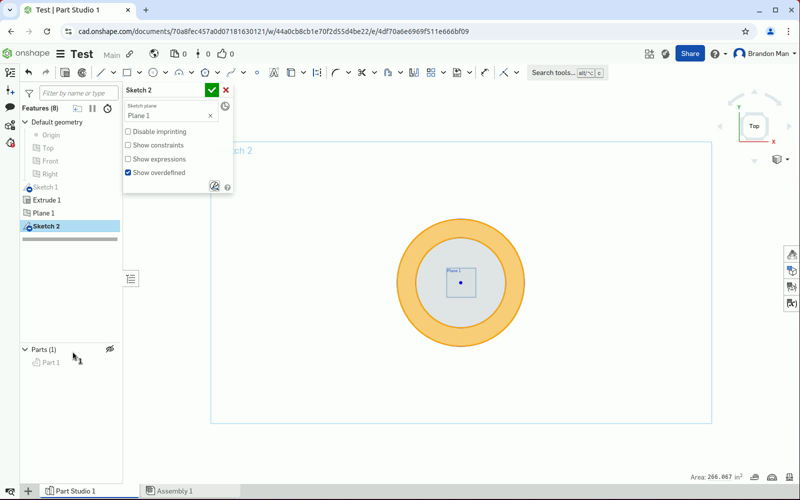
key(shift+y)
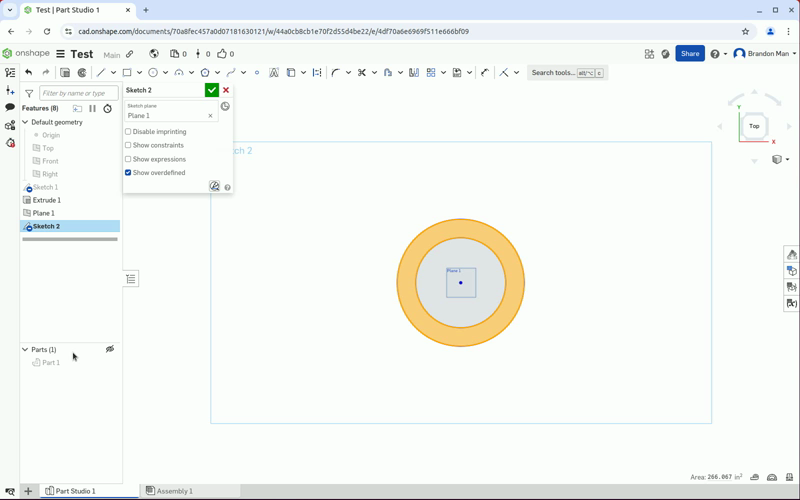
key(shift+e)
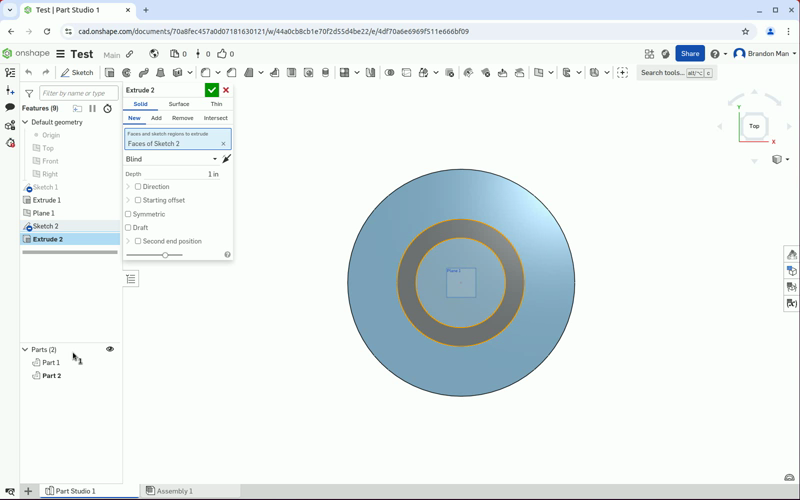
mouse_move(143, 106)
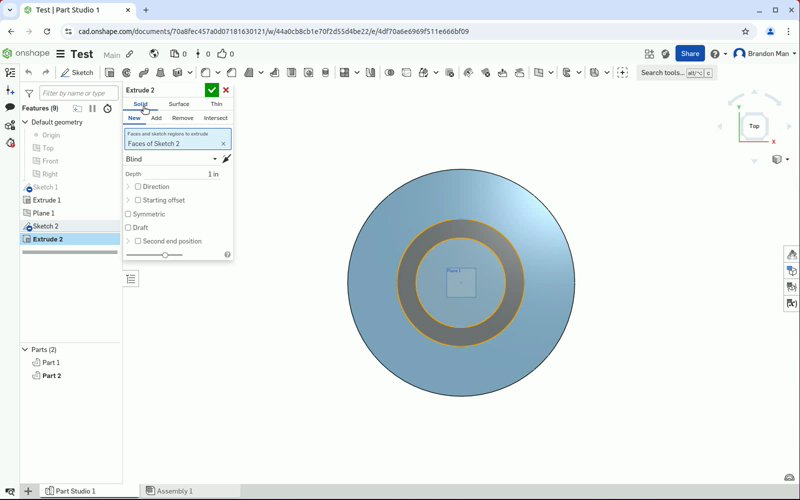
click(143, 106)
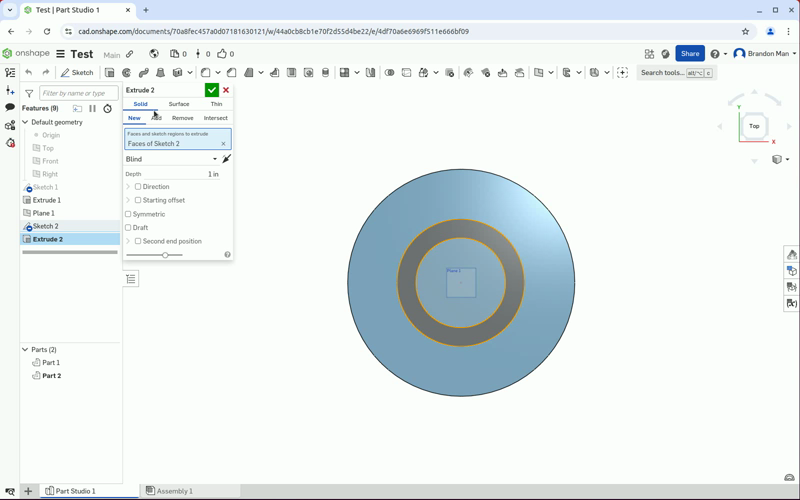
mouse_move(186, 120)
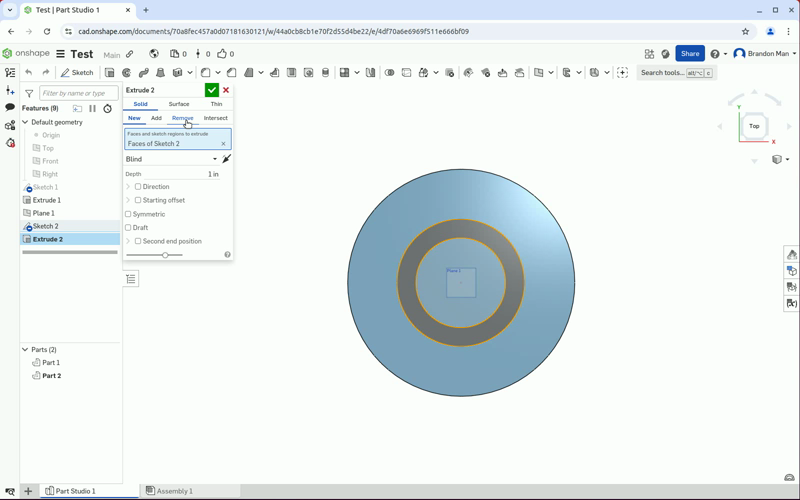
click(186, 120)
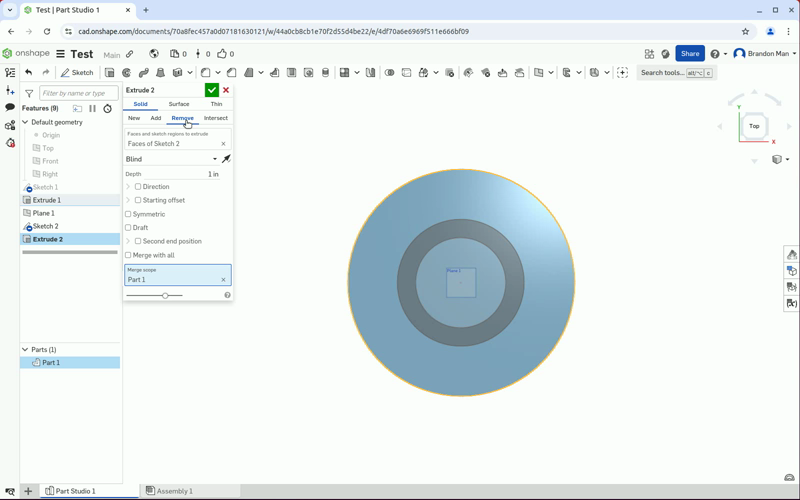
key(tab, 4)
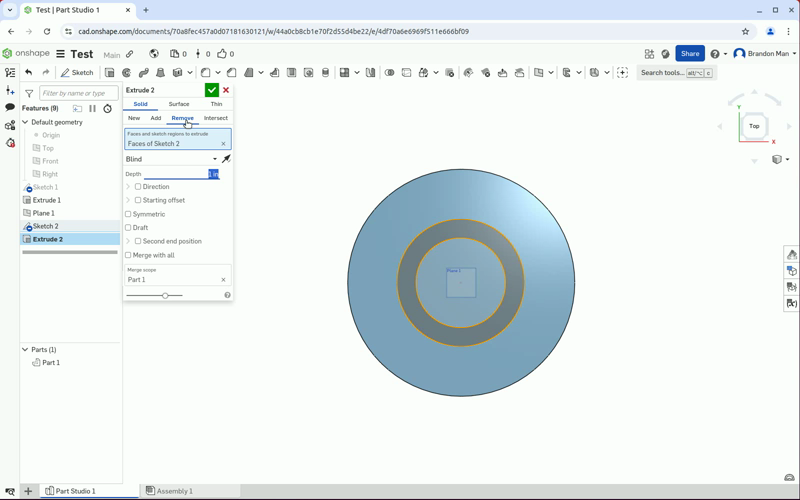
text(2.166)
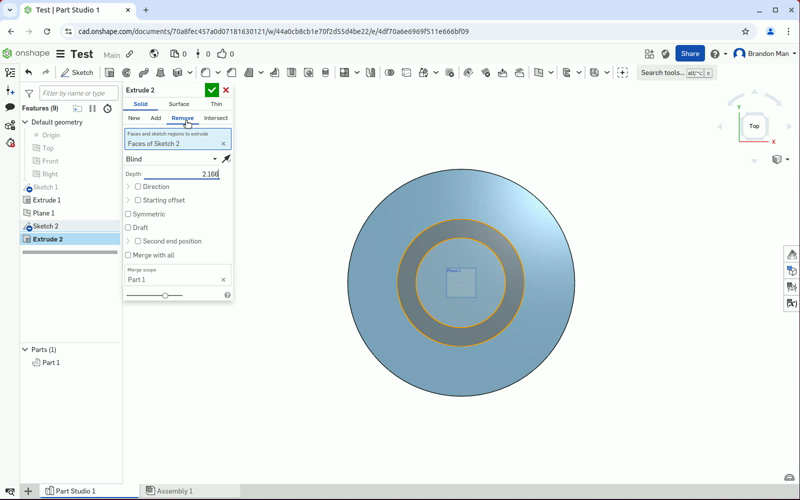
key(tab, 6)
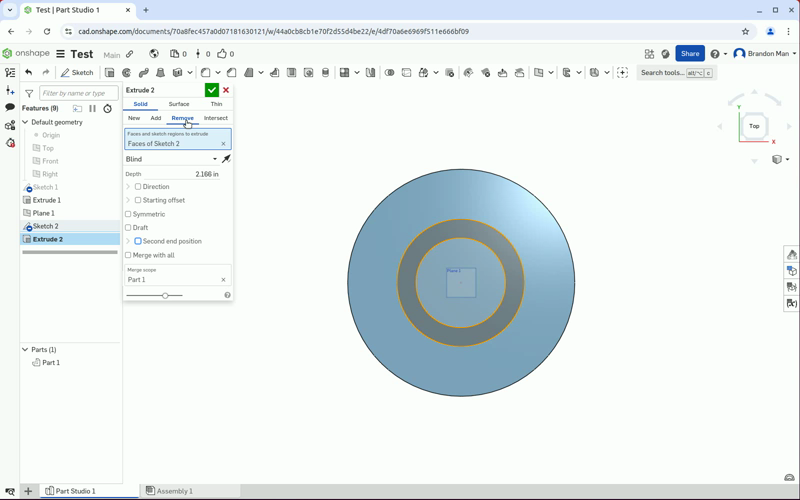
key(space)
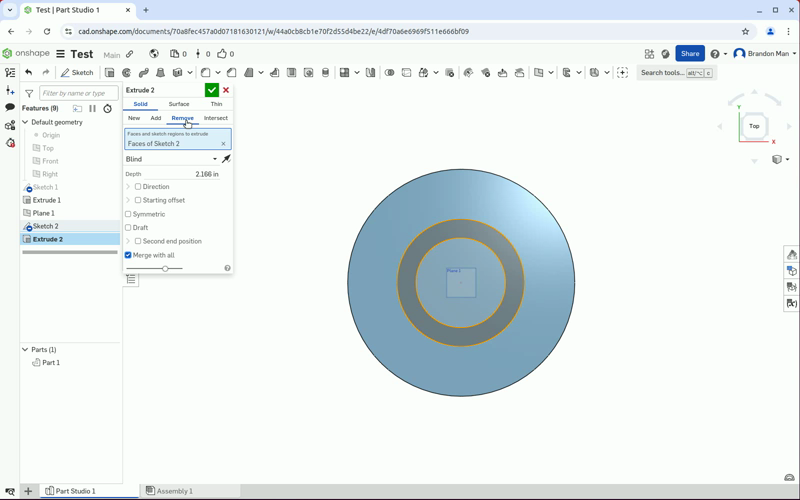
key(enter)
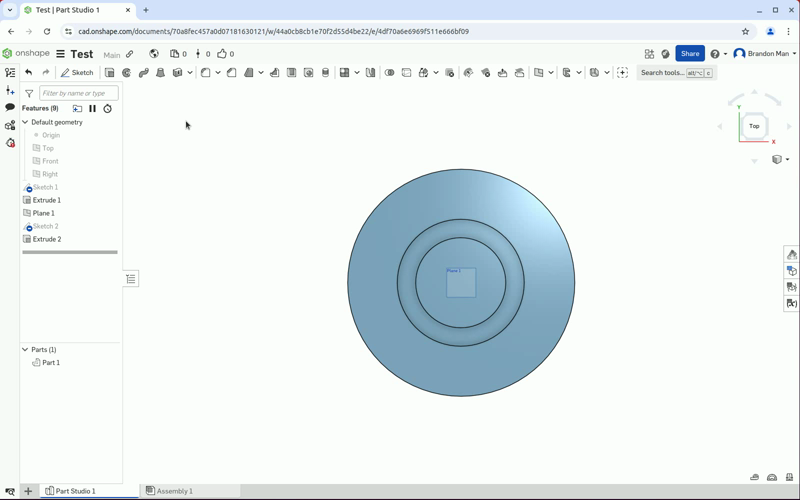
key(shift+h)
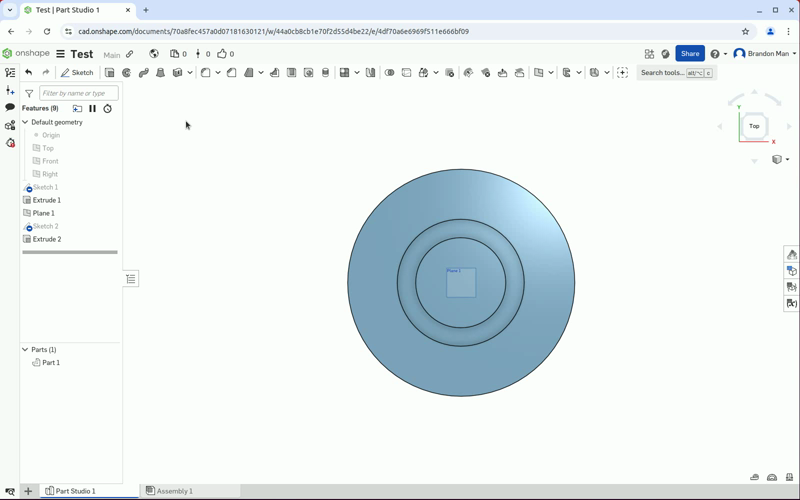
key(shift+h)
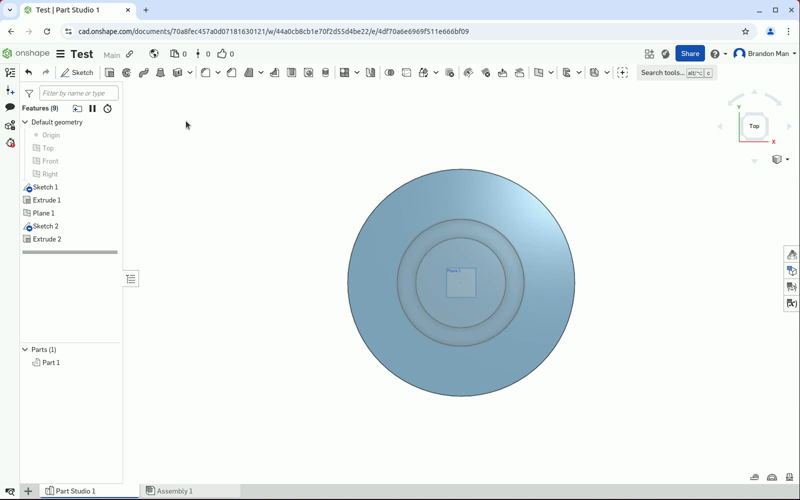
key(shift+7)
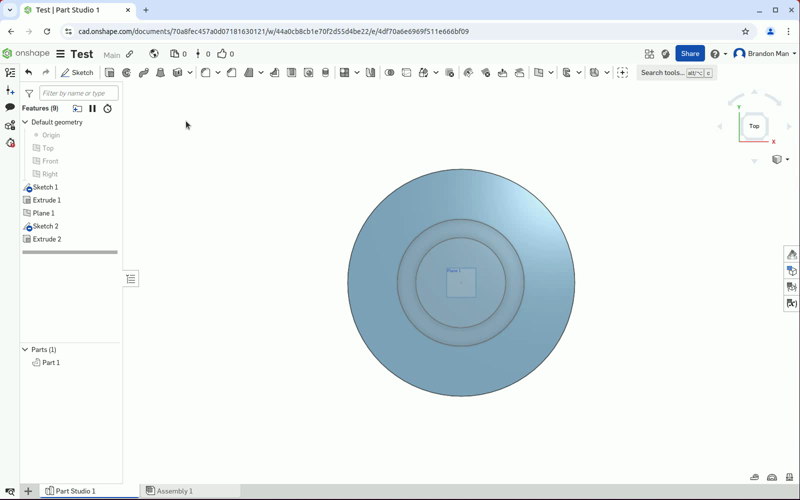
key(up, 3)
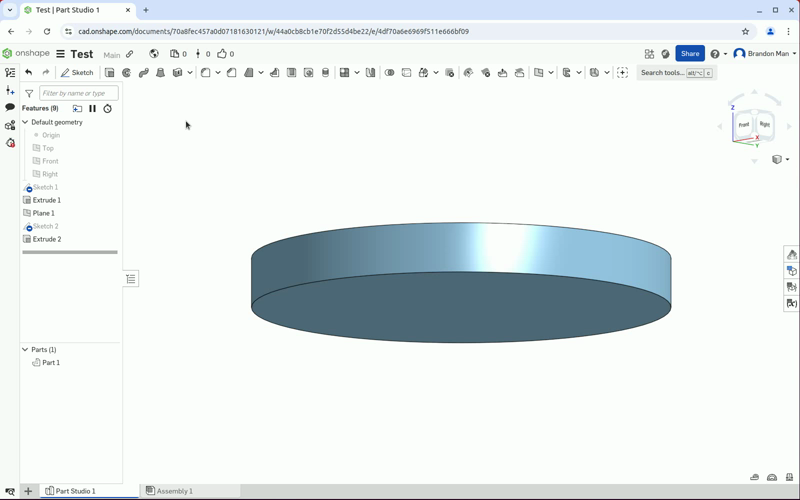
key(left, 3)
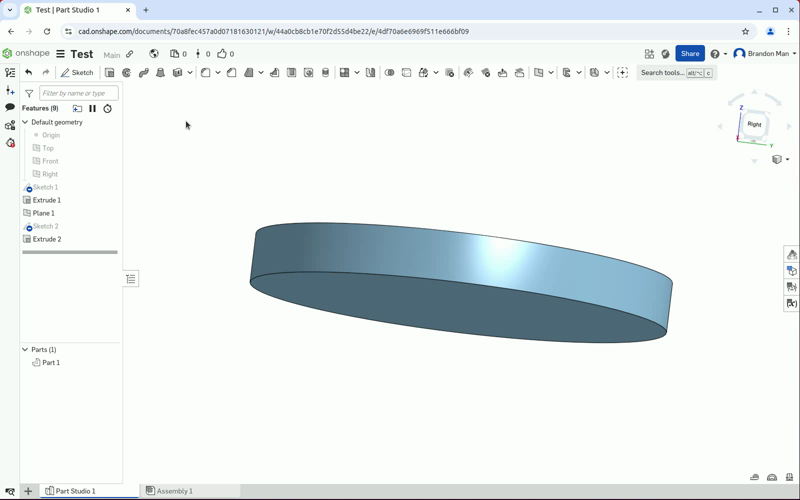
key(right, 3)
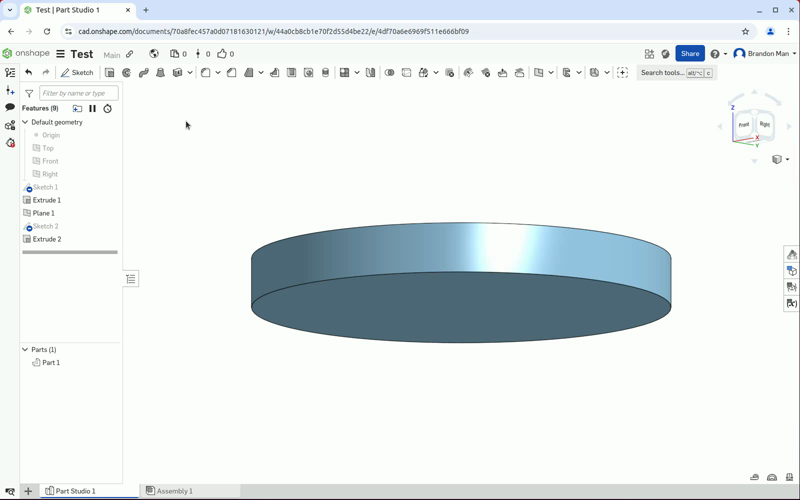
key(down, 3)
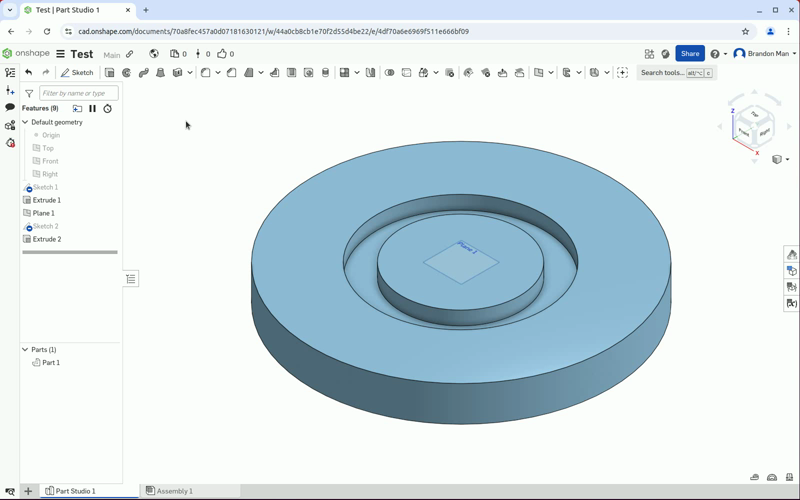
mouse_move(73, 189)
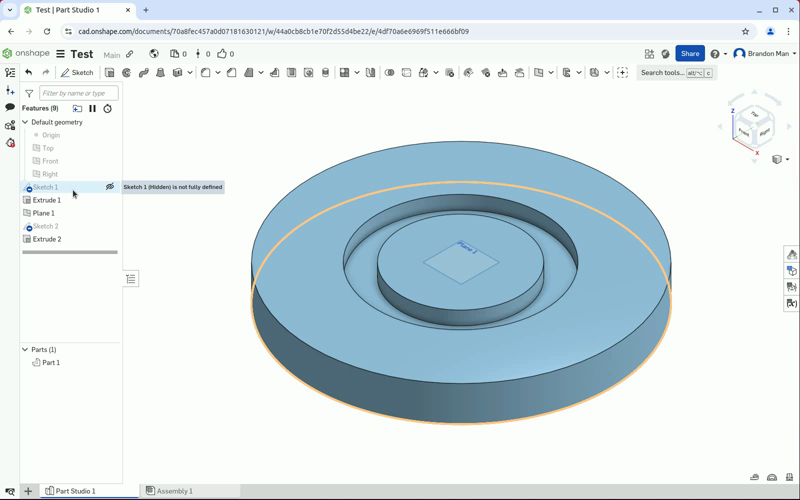
click(73, 189)